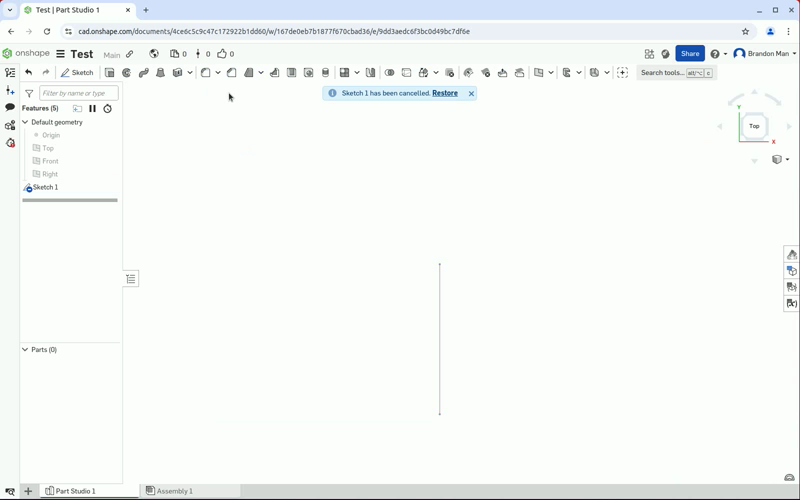
key(shift+h)
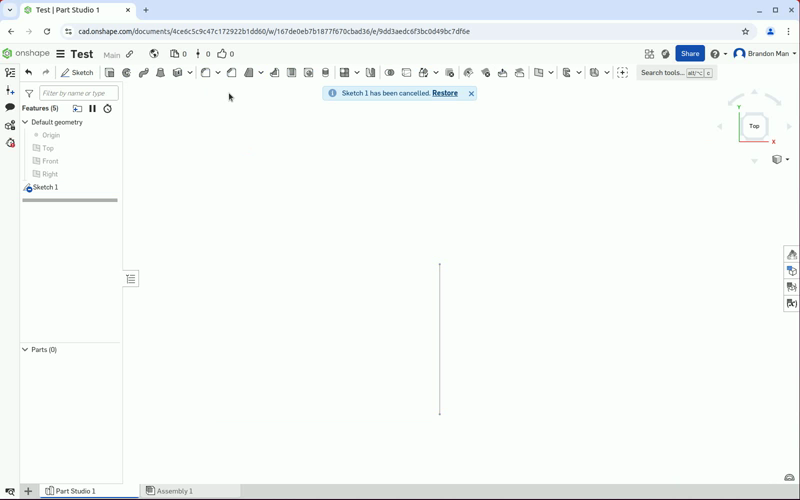
key(shift+s)
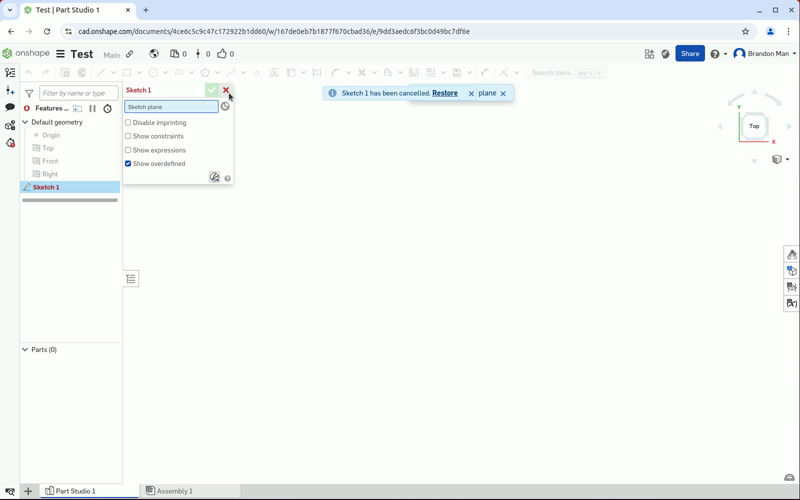
mouse_move(73, 150)
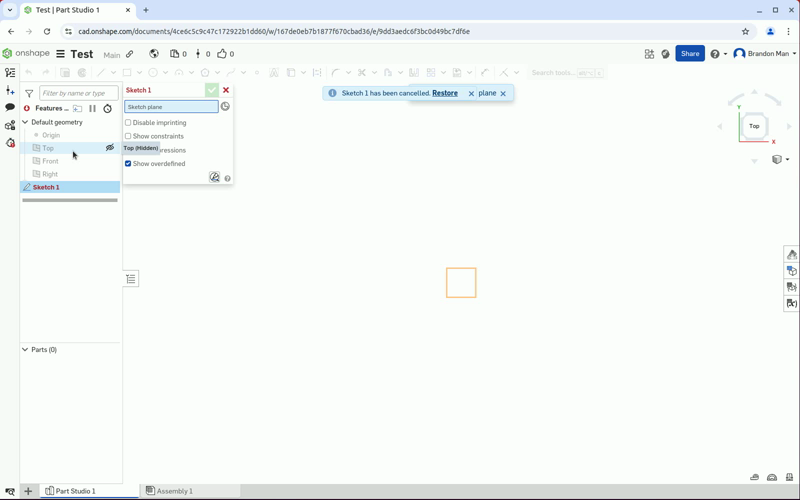
click(73, 150)
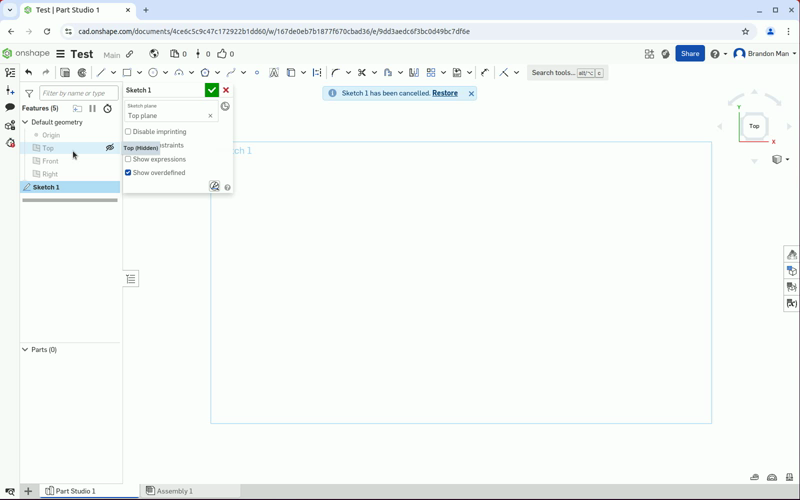
mouse_move(73, 352)
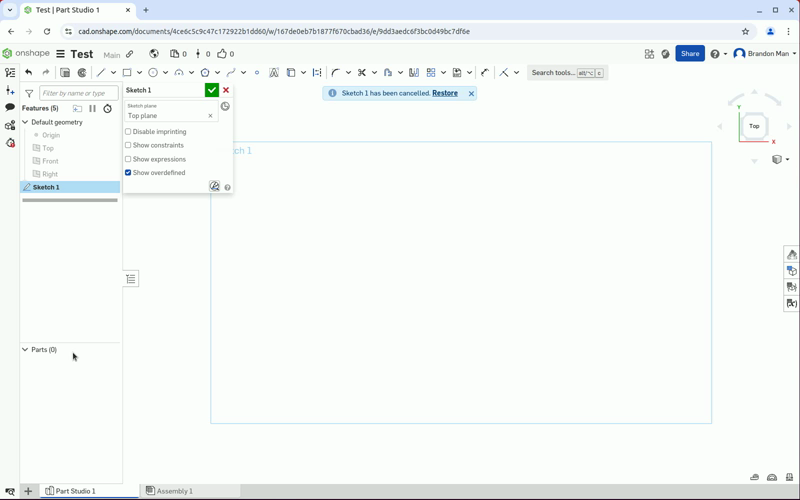
key(y)
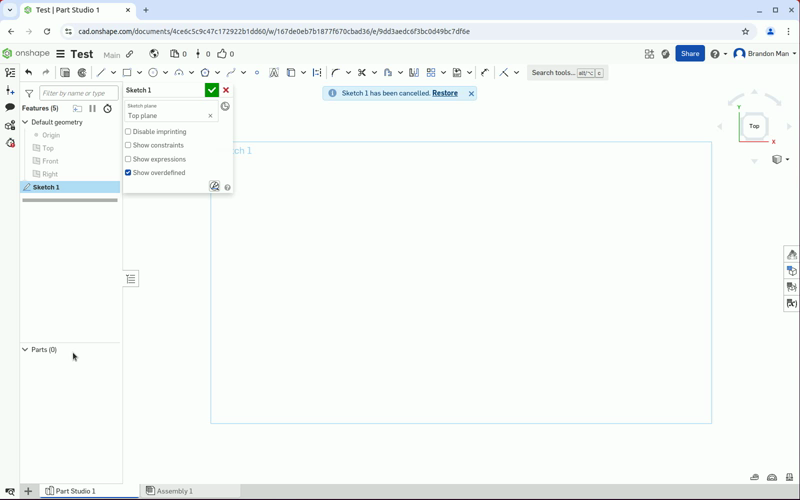
key(c)
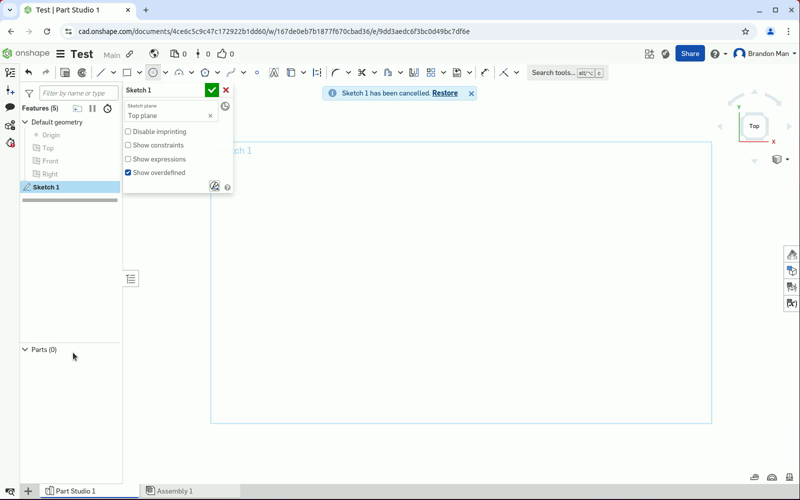
key_down(shift)
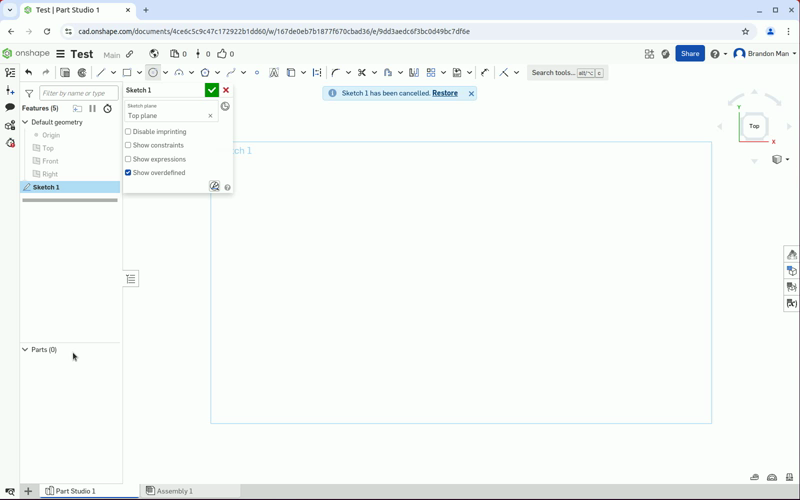
mouse_move(461, 282)
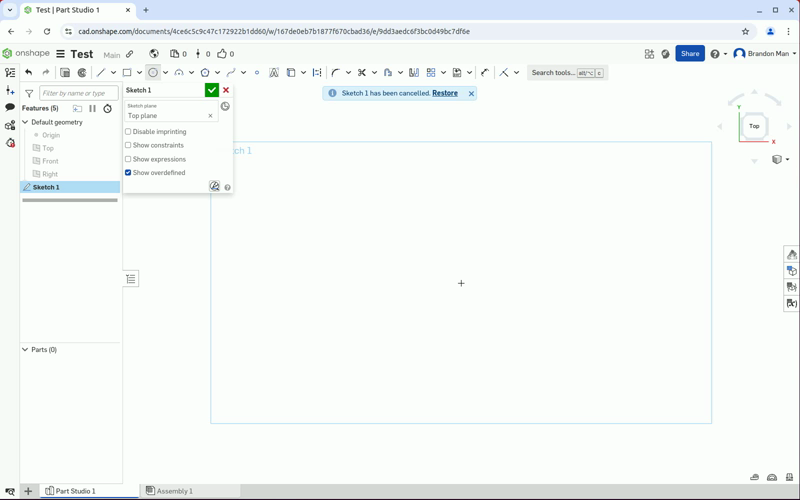
click(461, 282)
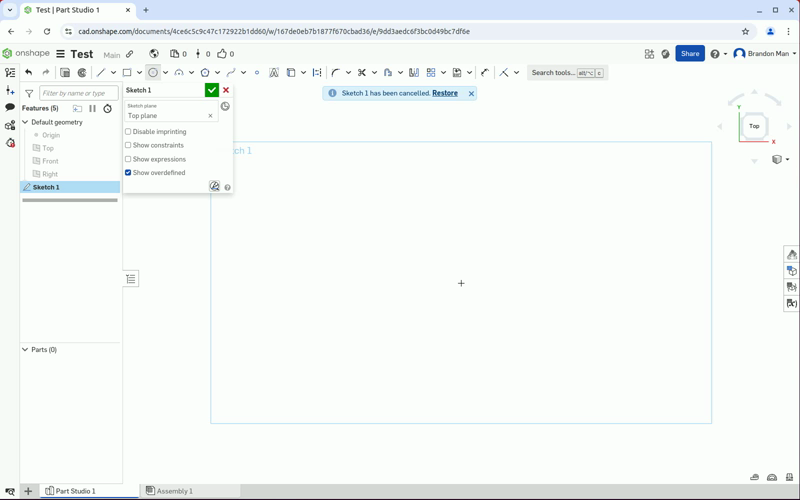
key_up(shift)
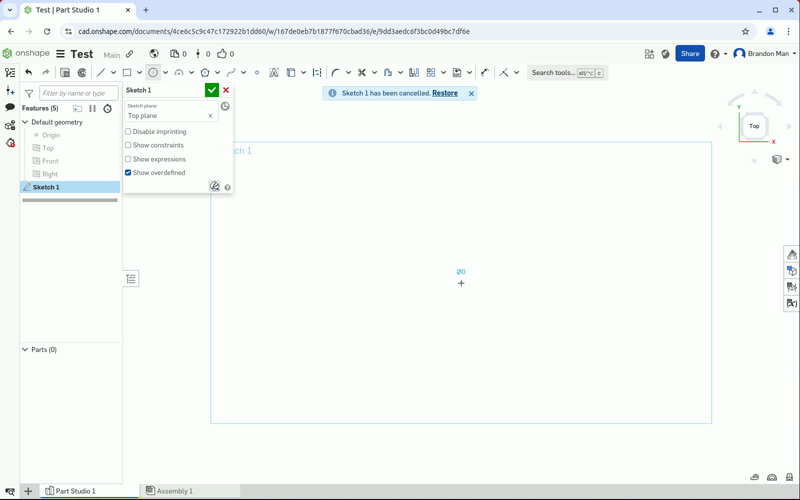
mouse_move(574, 282)
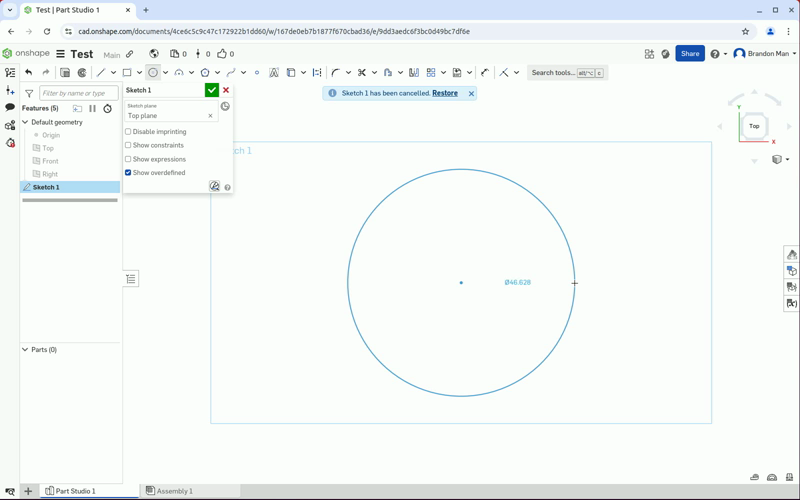
click(574, 282)
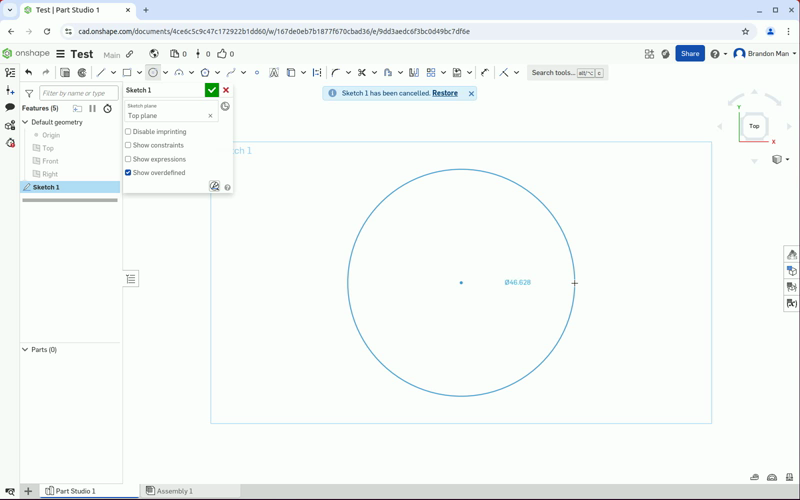
key(esc)
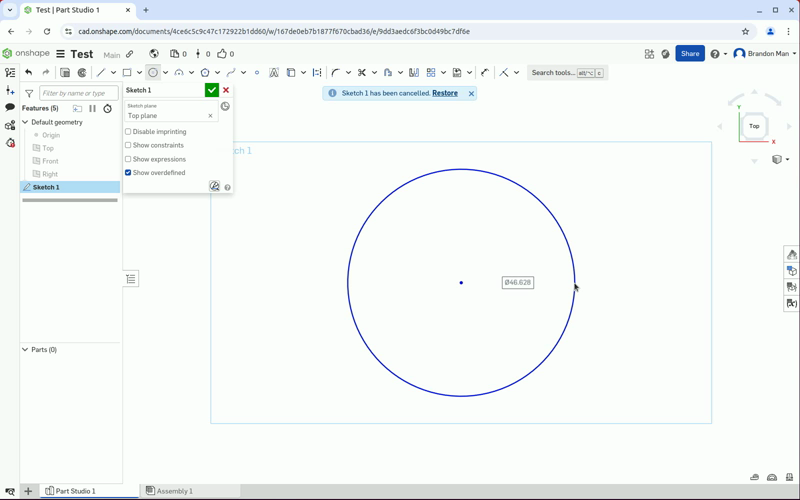
key(c)
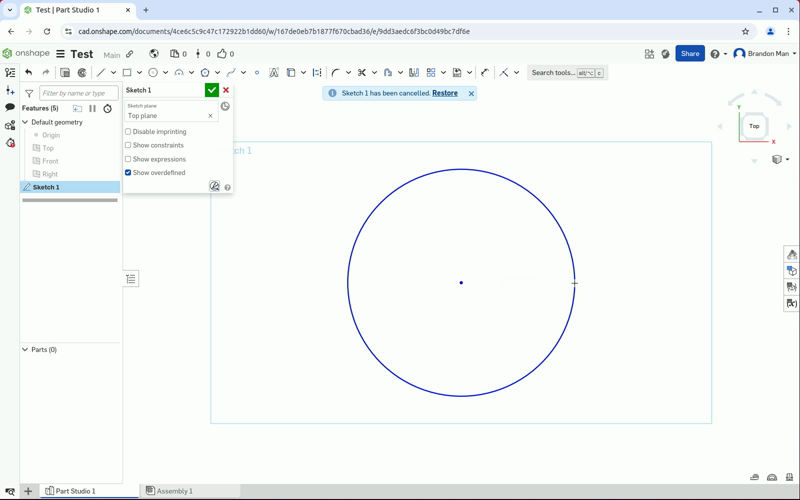
key_down(shift)
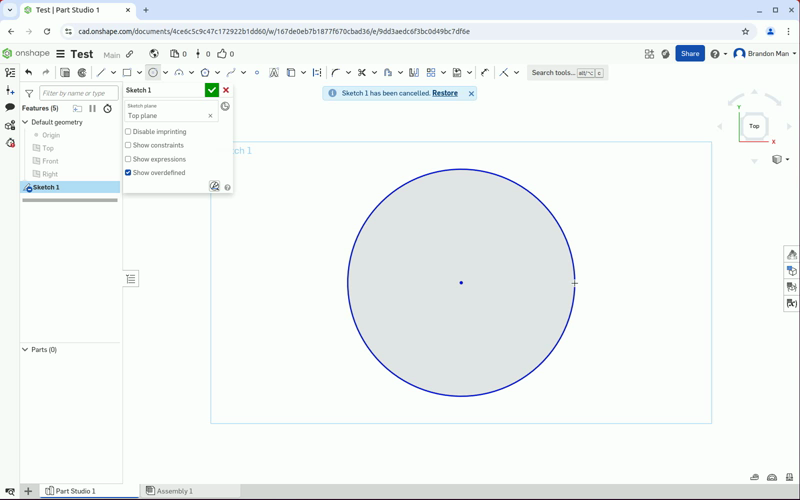
mouse_move(461, 282)
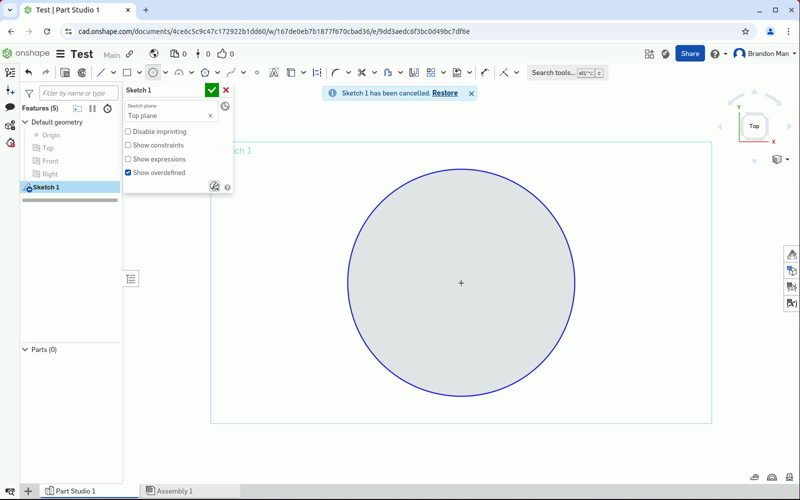
click(461, 282)
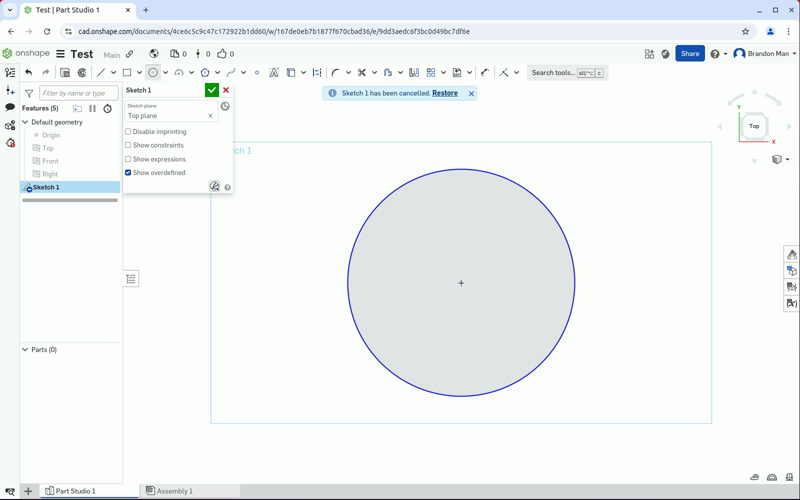
key_up(shift)
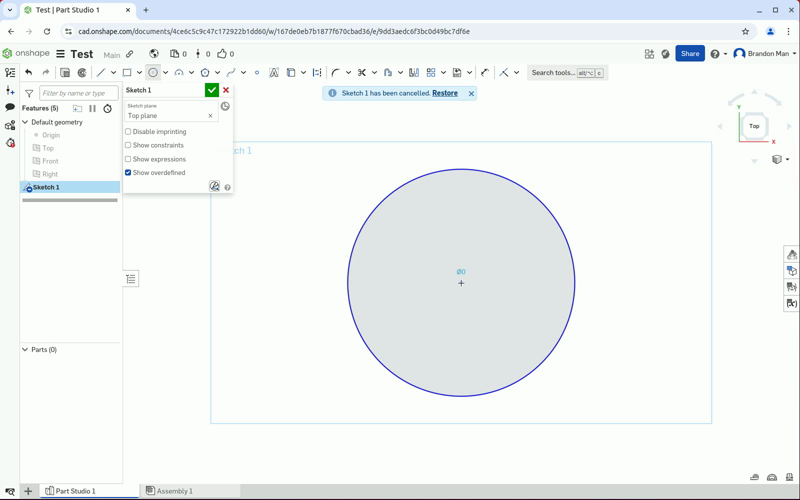
mouse_move(548, 282)
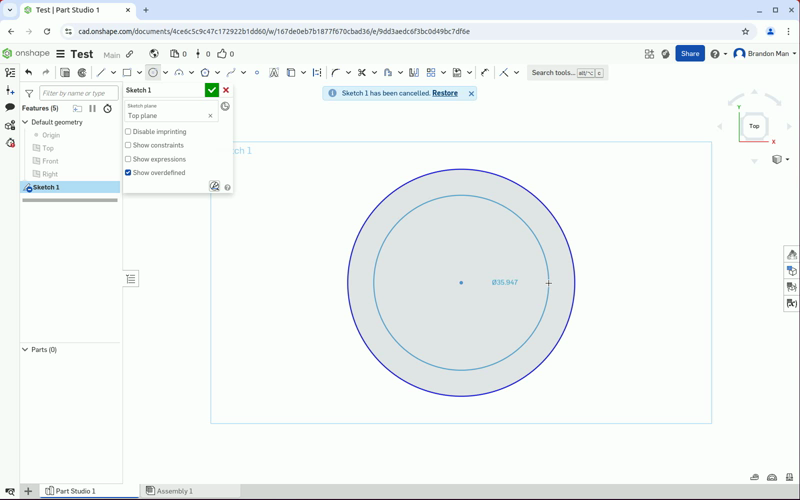
click(548, 282)
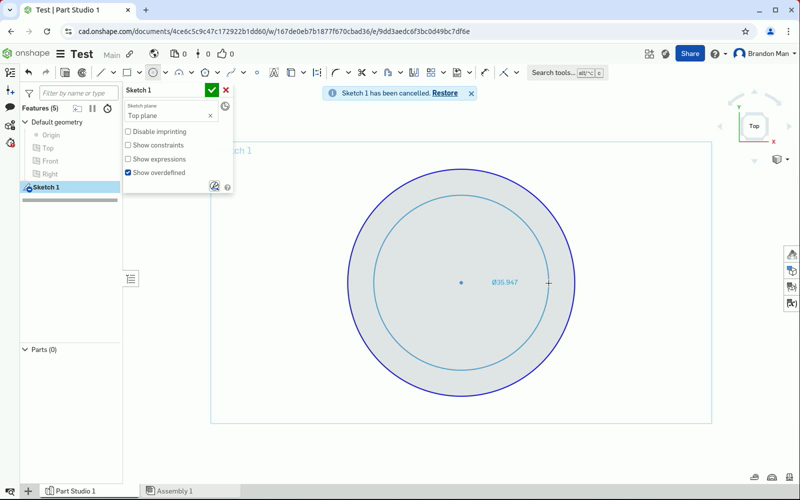
key(esc)
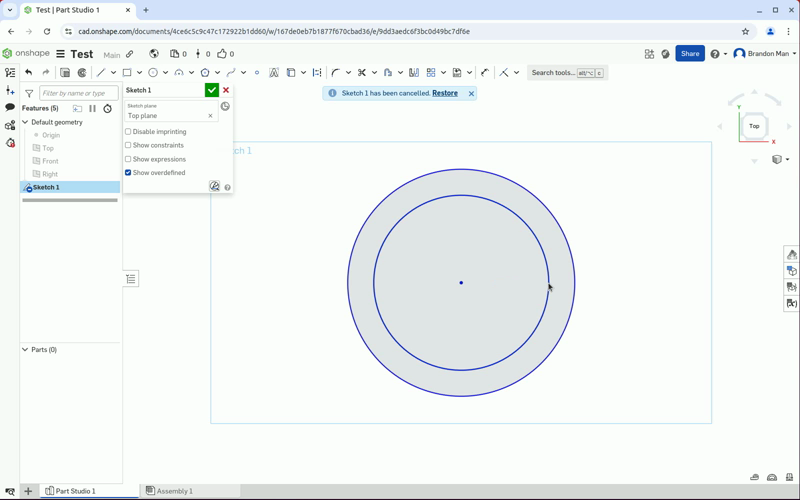
mouse_move(545, 229)
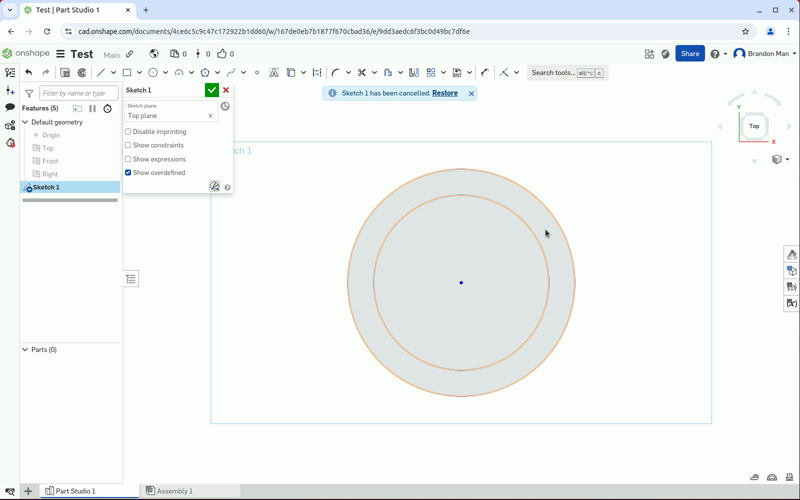
click(545, 229)
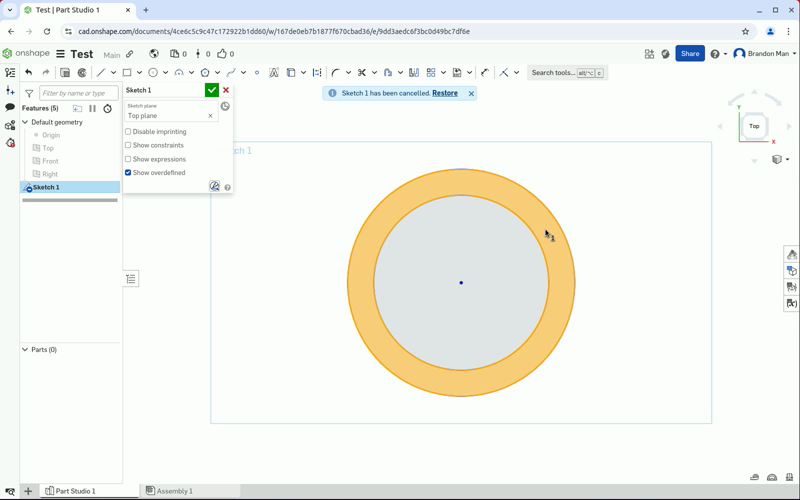
mouse_move(73, 352)
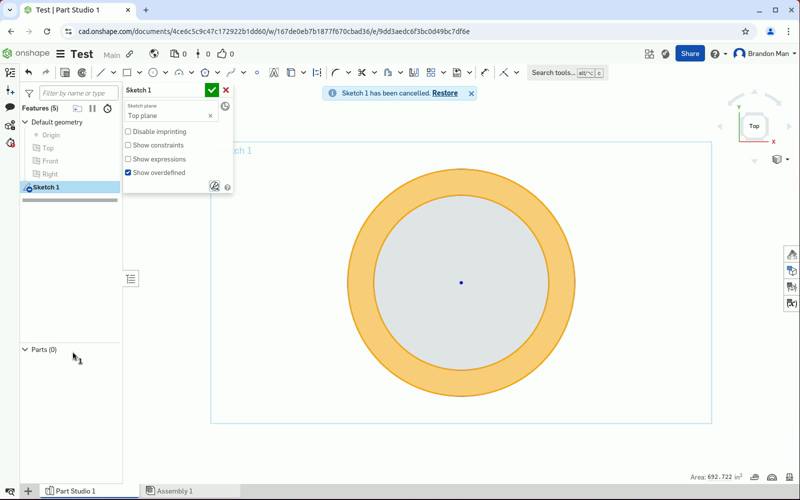
key(shift+y)
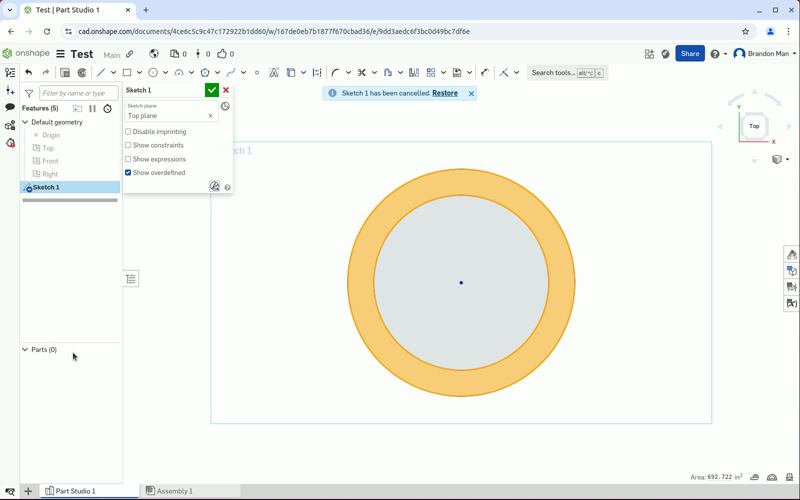
key(shift+e)
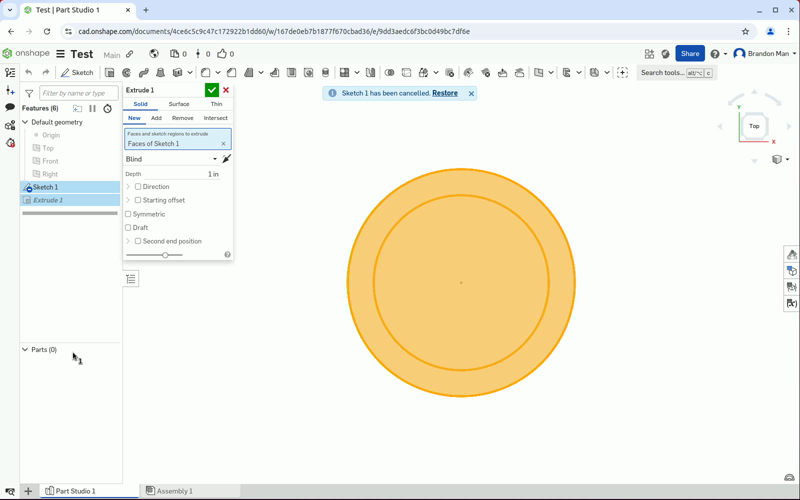
mouse_move(143, 106)
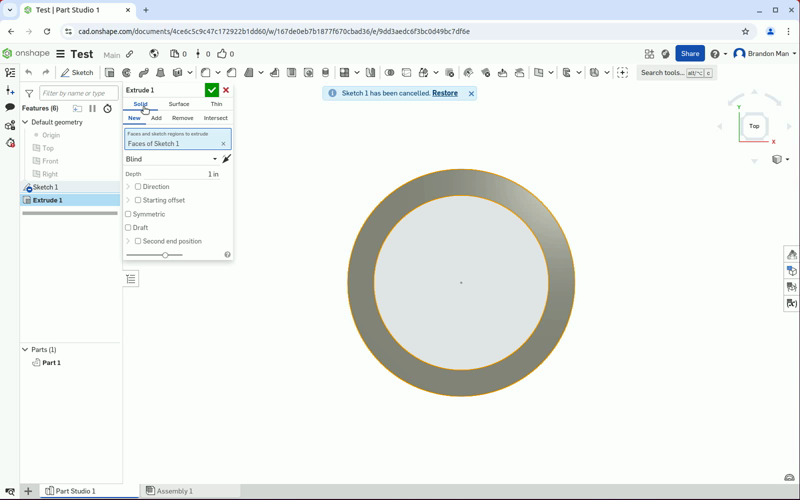
click(143, 106)
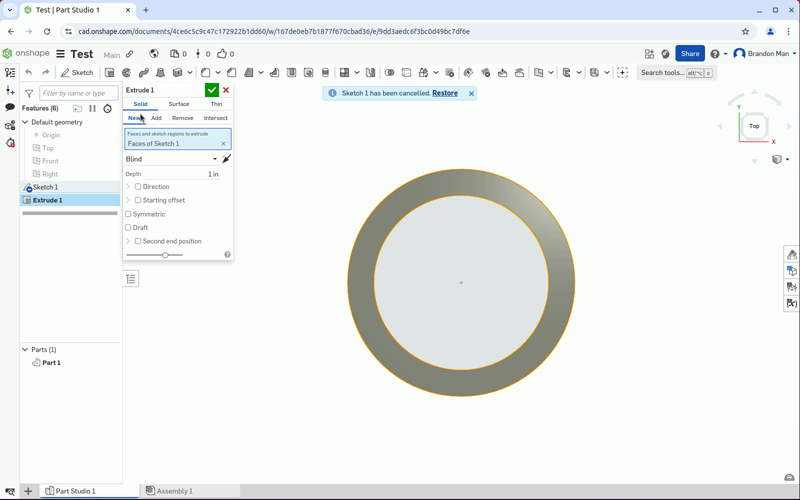
mouse_move(137, 120)
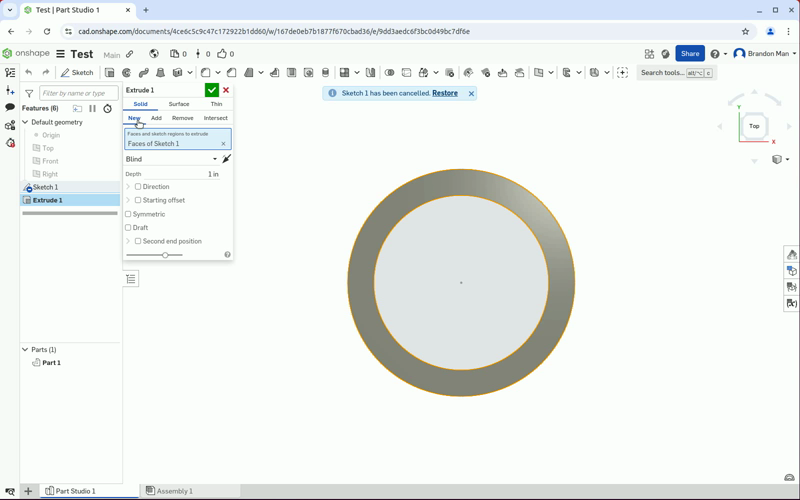
click(137, 120)
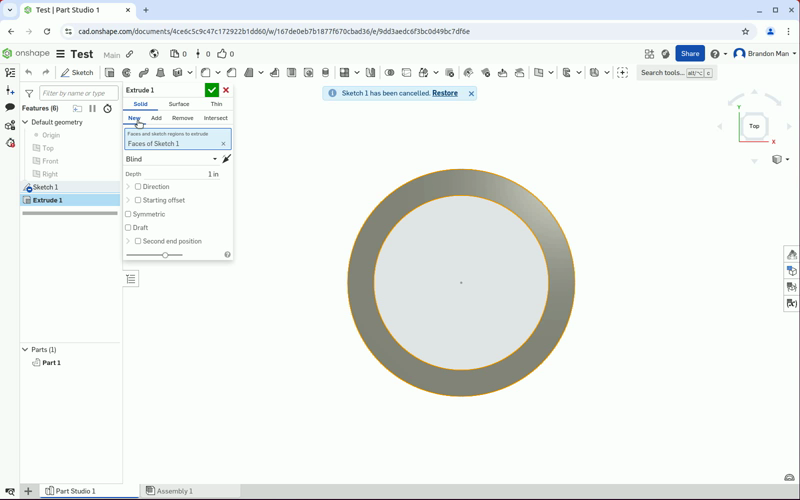
key(tab, 4)
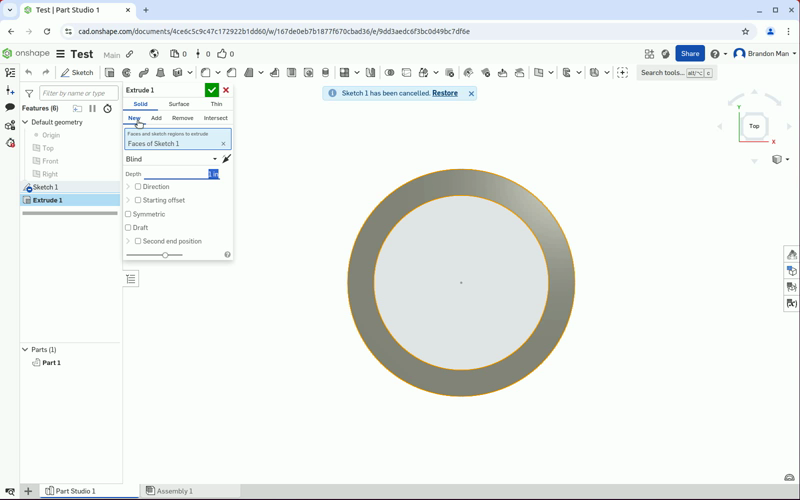
text(1.926)
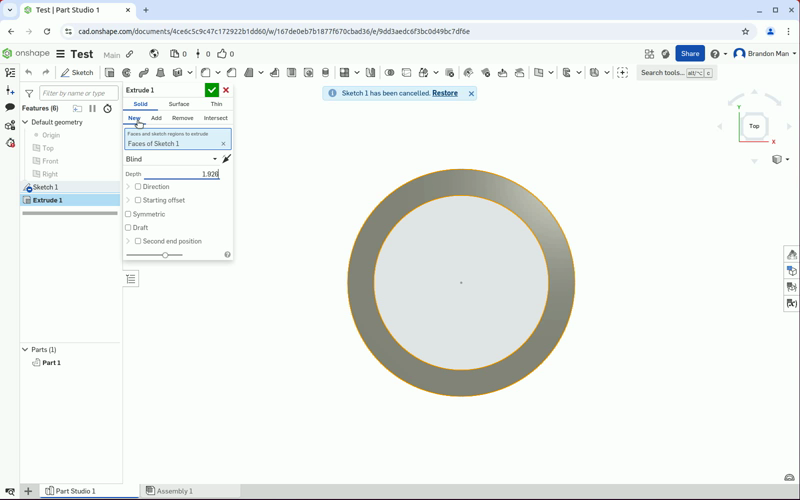
key(enter)
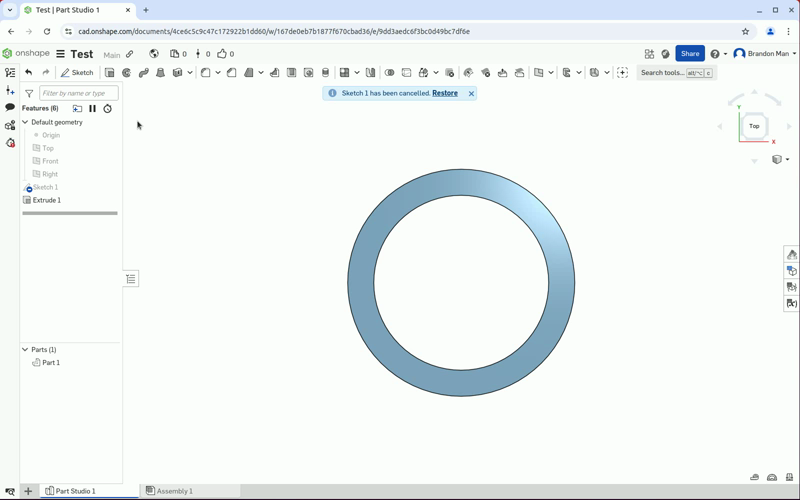
key(shift+h)
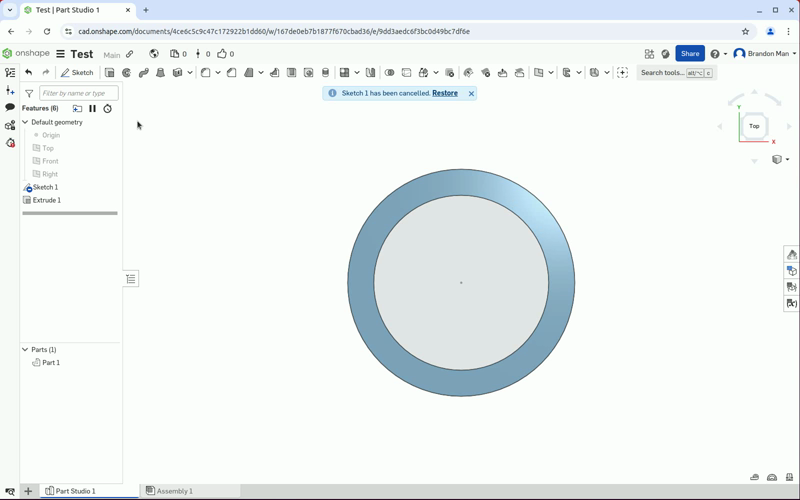
key(shift+h)
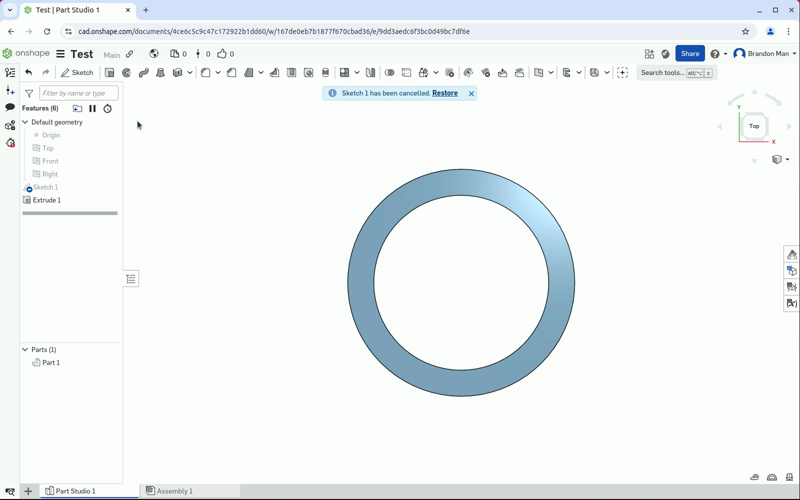
mouse_move(73, 189)
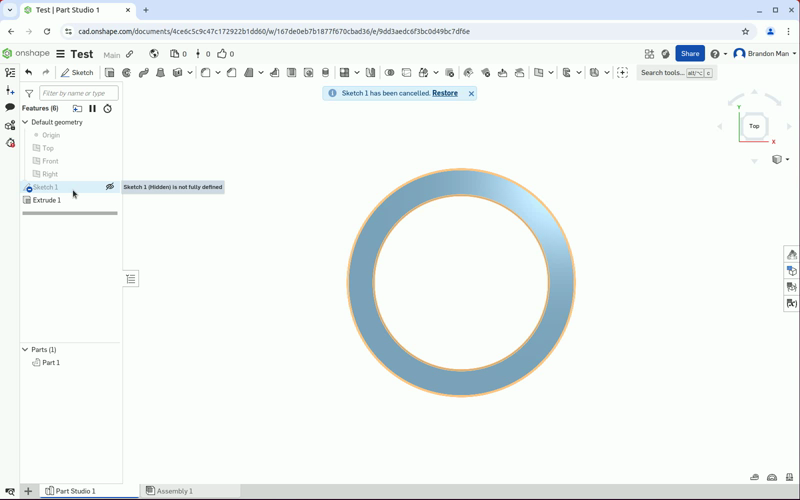
click(73, 189)
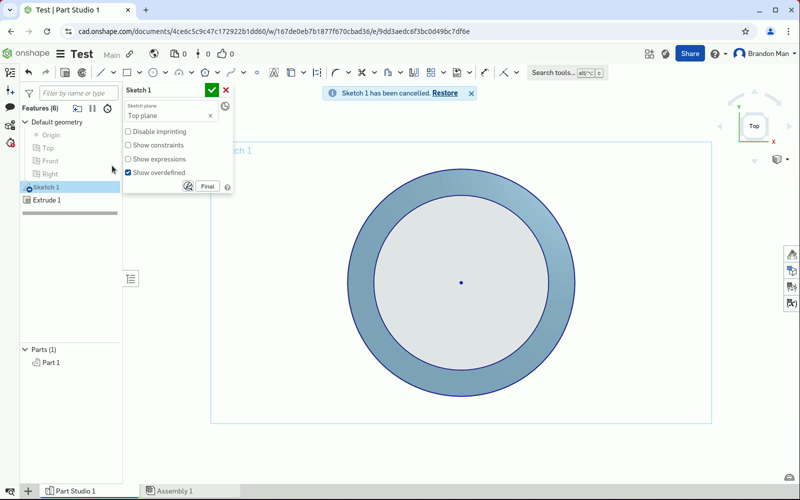
mouse_move(229, 92)
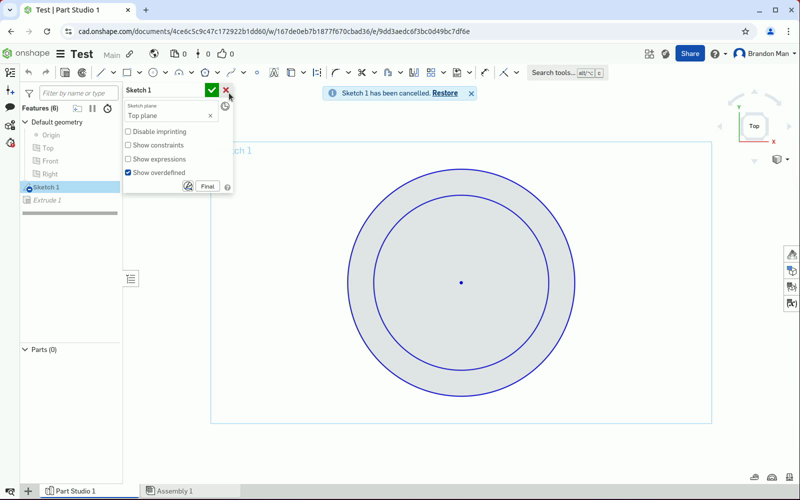
click(229, 92)
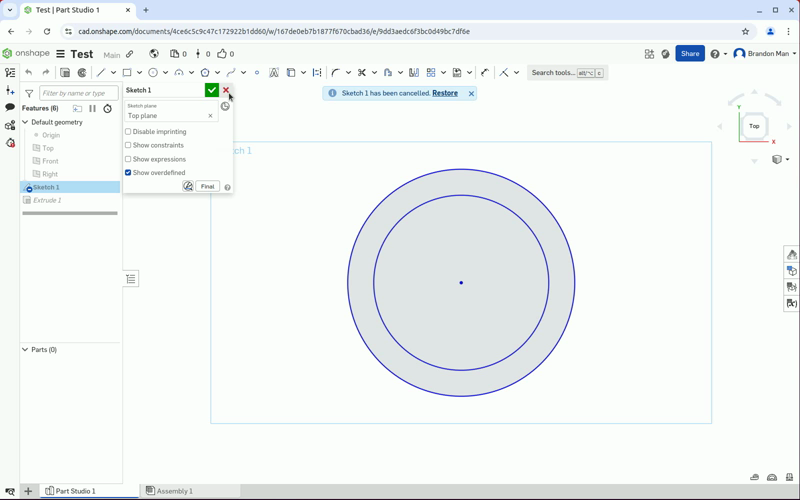
key(shift+s)
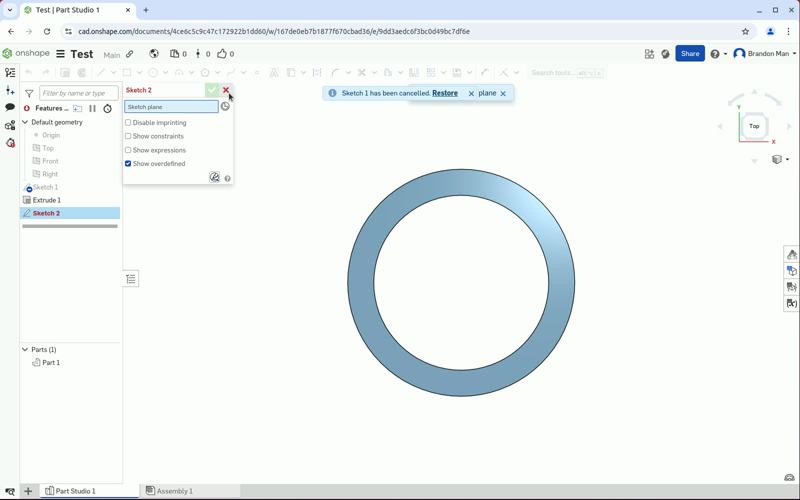
mouse_move(73, 150)
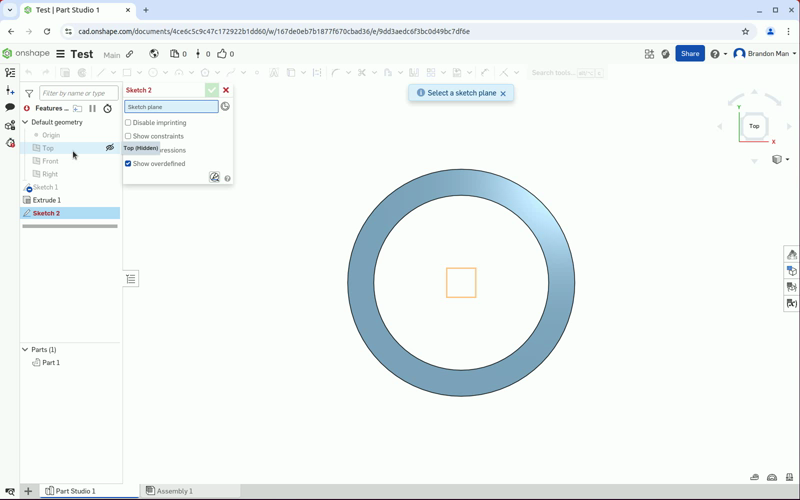
click(73, 150)
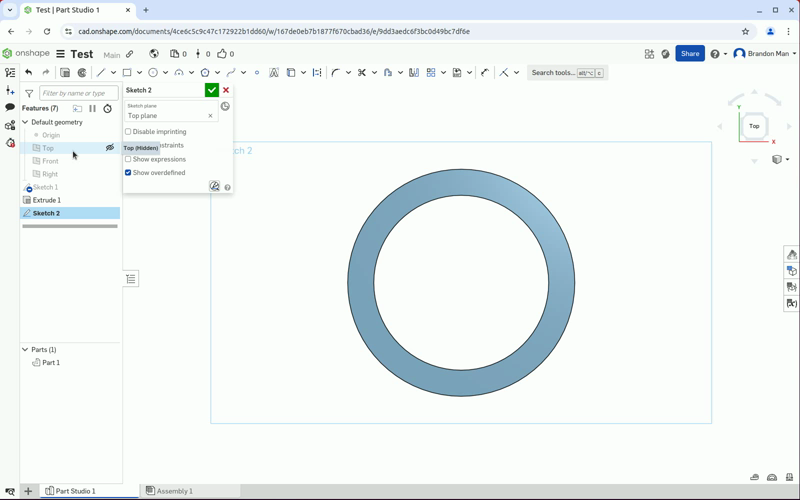
mouse_move(73, 352)
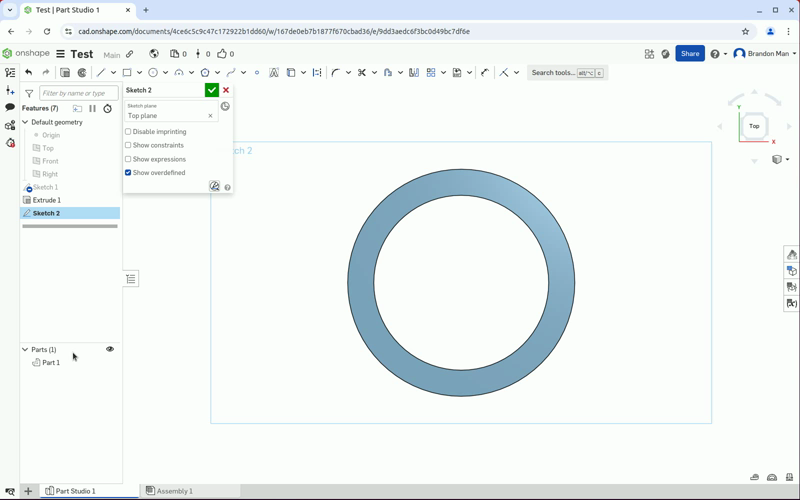
key(y)
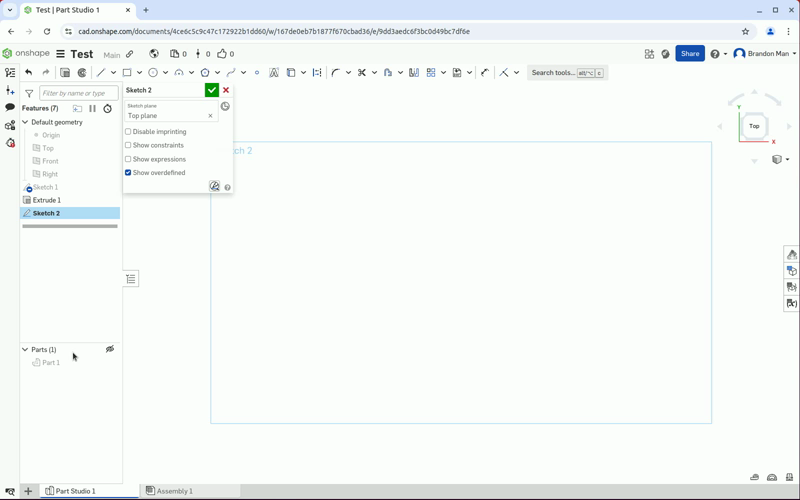
key(c)
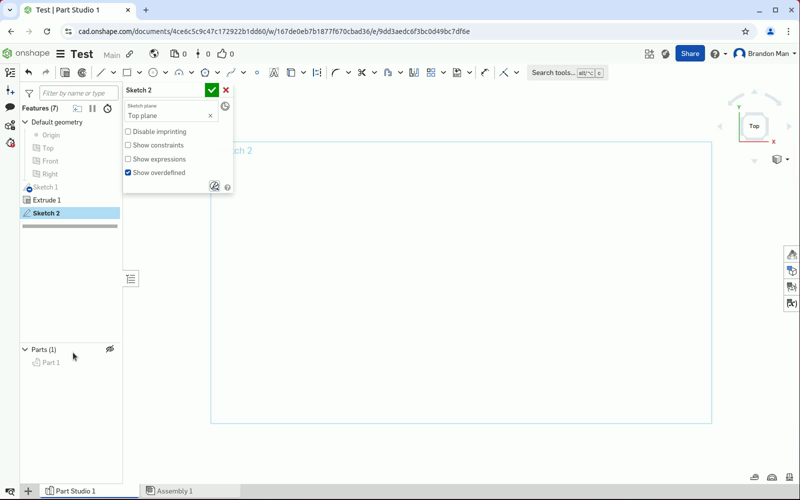
key_down(shift)
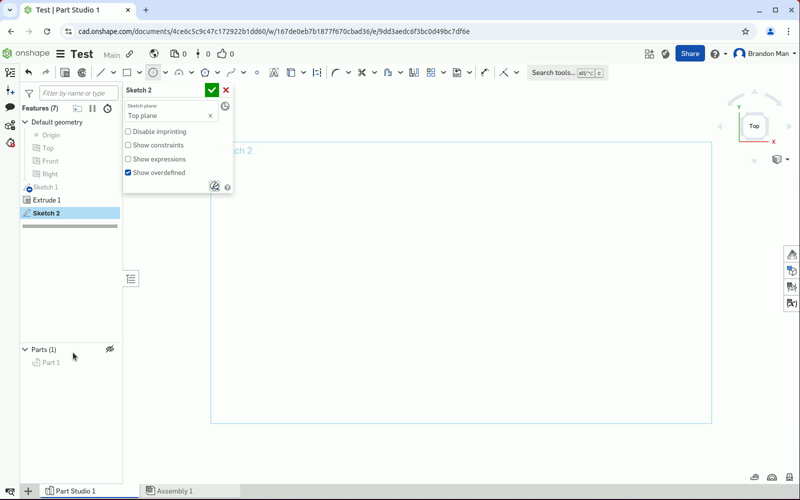
mouse_move(461, 282)
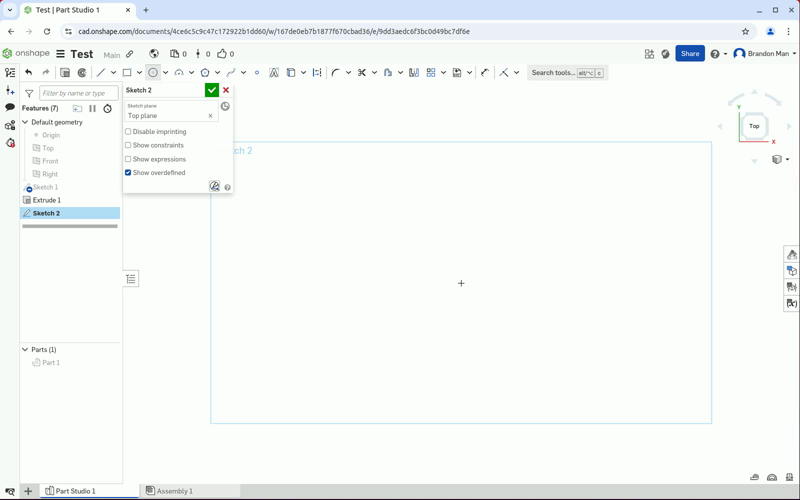
click(461, 282)
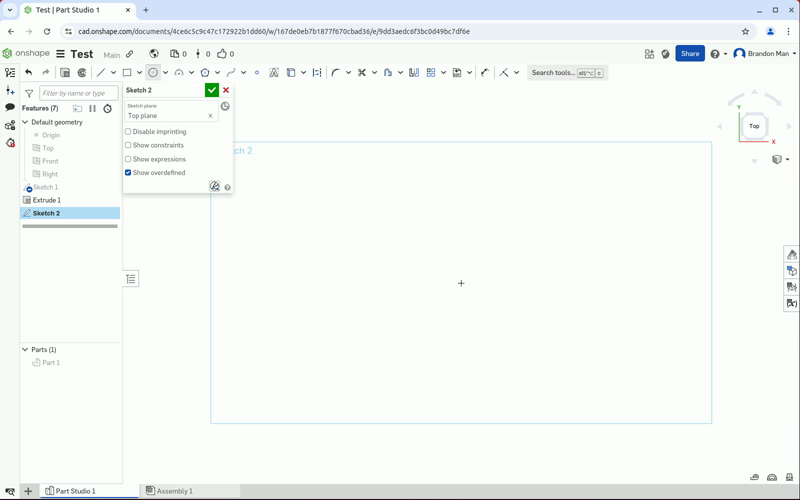
key_up(shift)
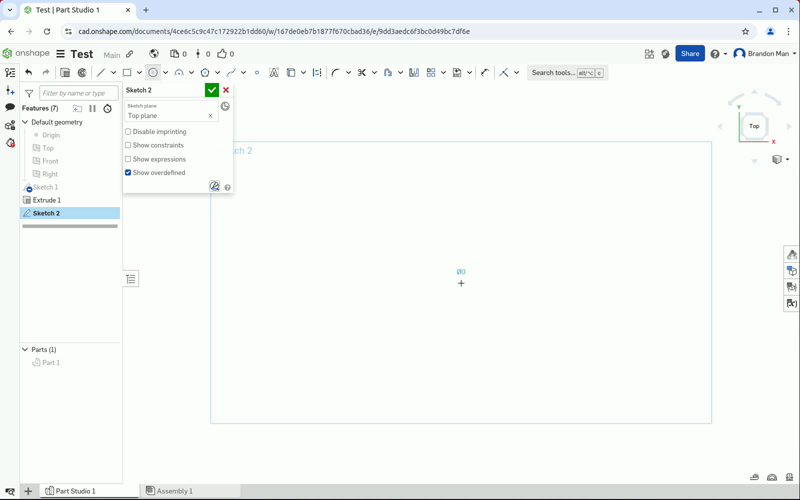
mouse_move(549, 282)
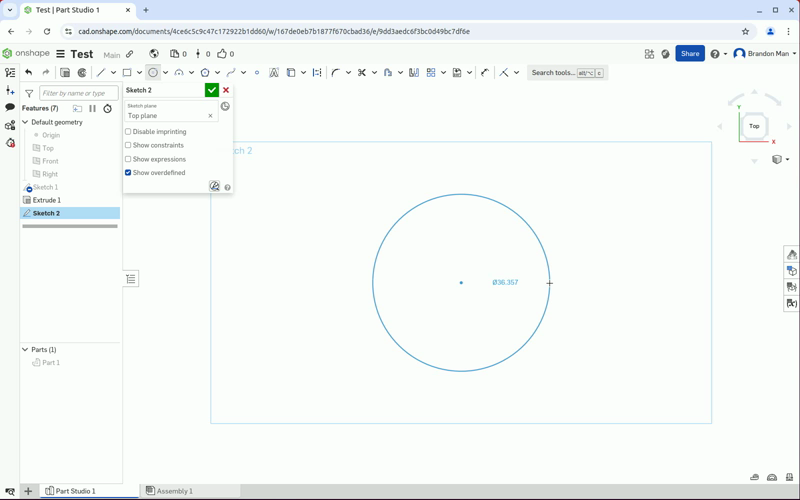
click(549, 282)
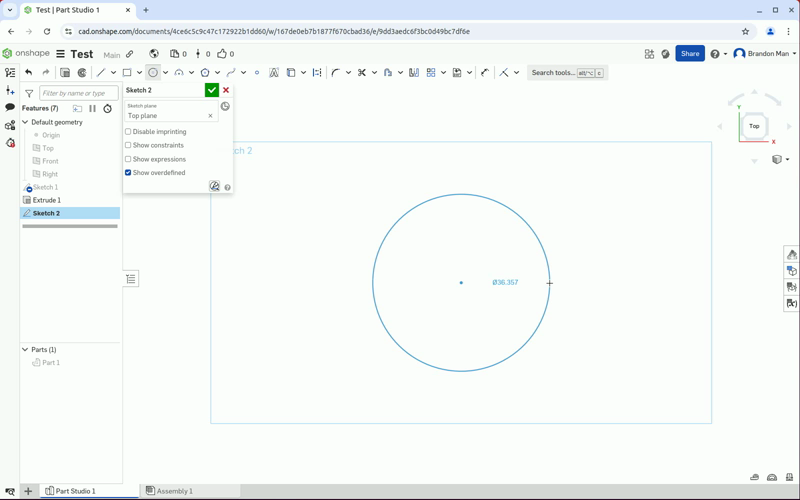
key(esc)
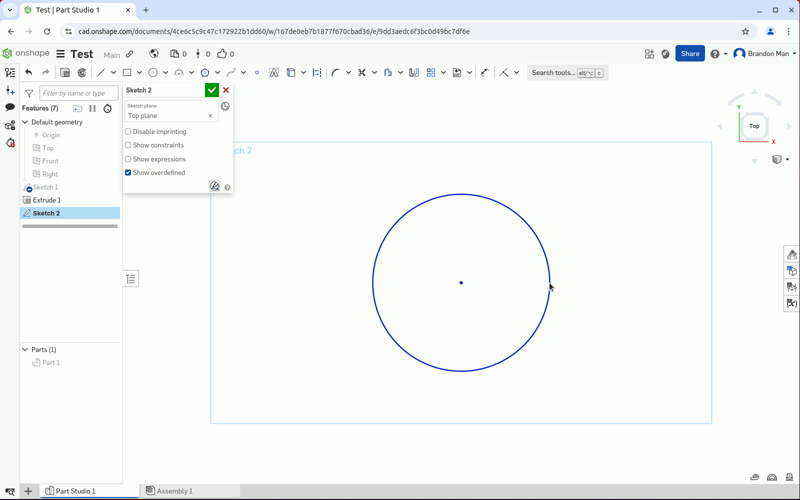
key(c)
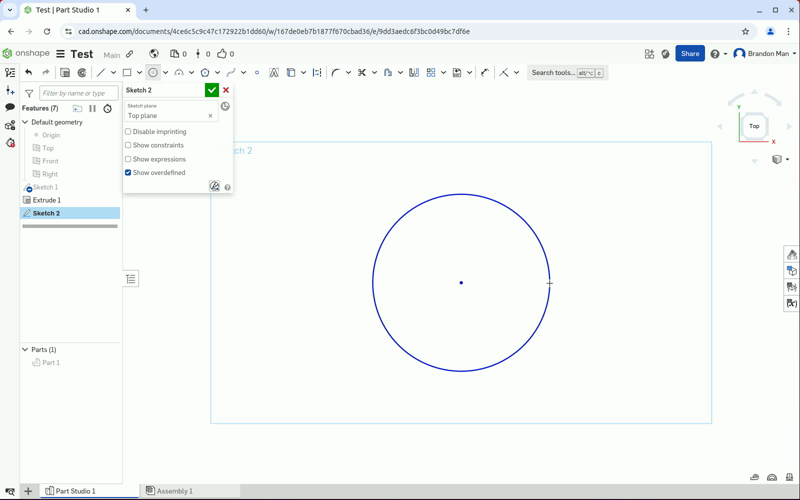
key_down(shift)
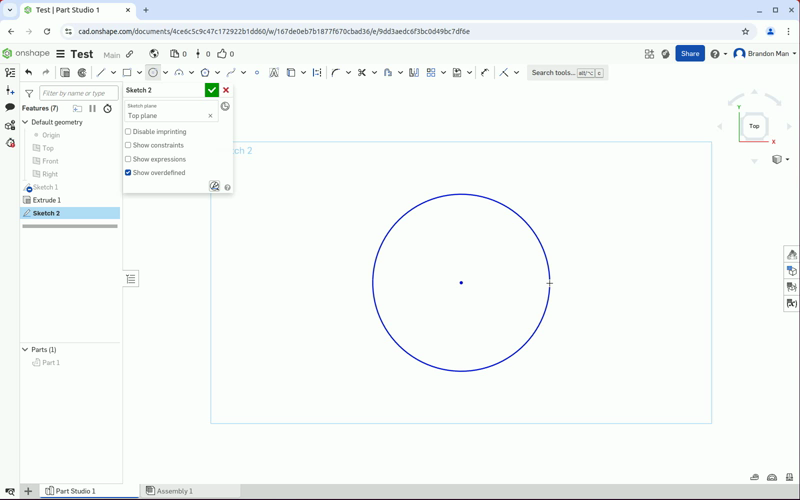
mouse_move(461, 282)
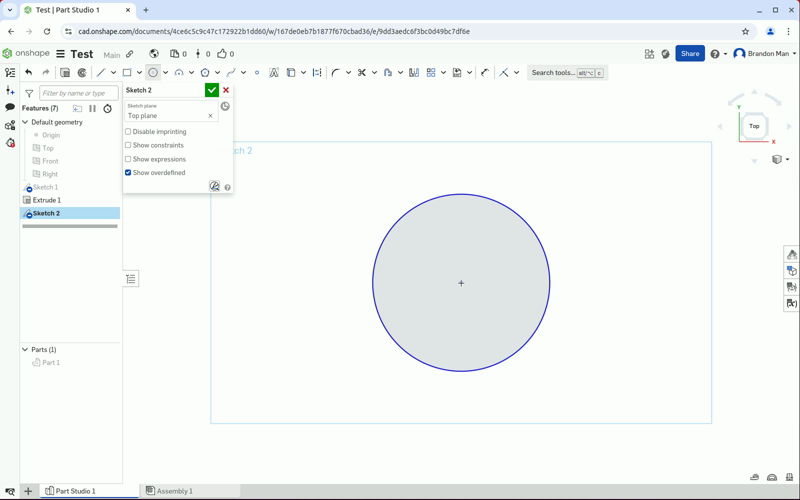
click(461, 282)
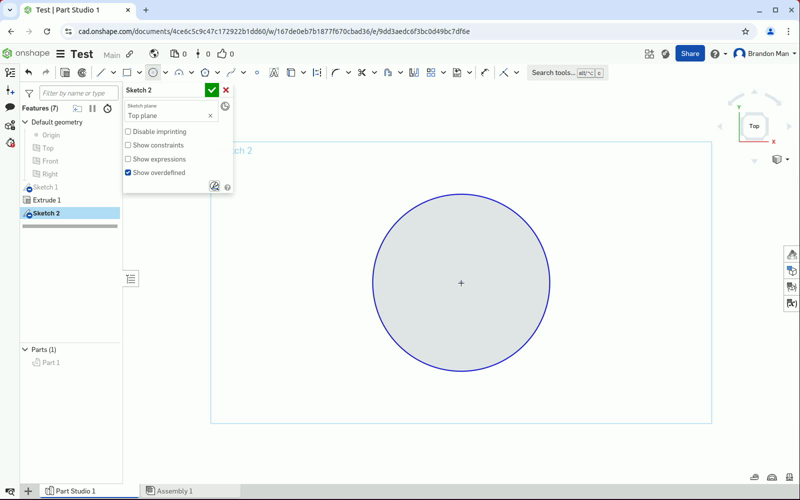
key_up(shift)
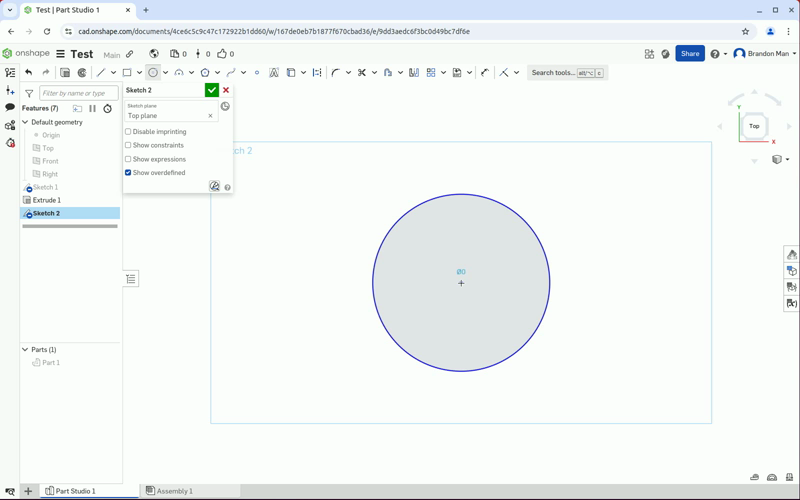
mouse_move(538, 282)
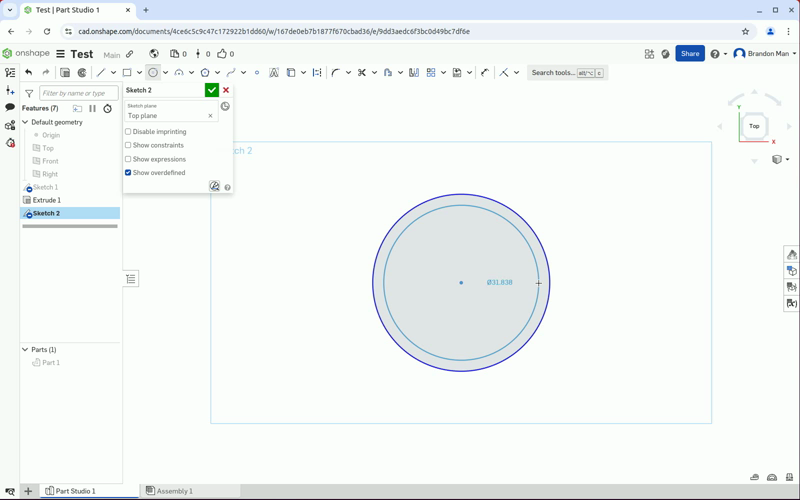
click(538, 282)
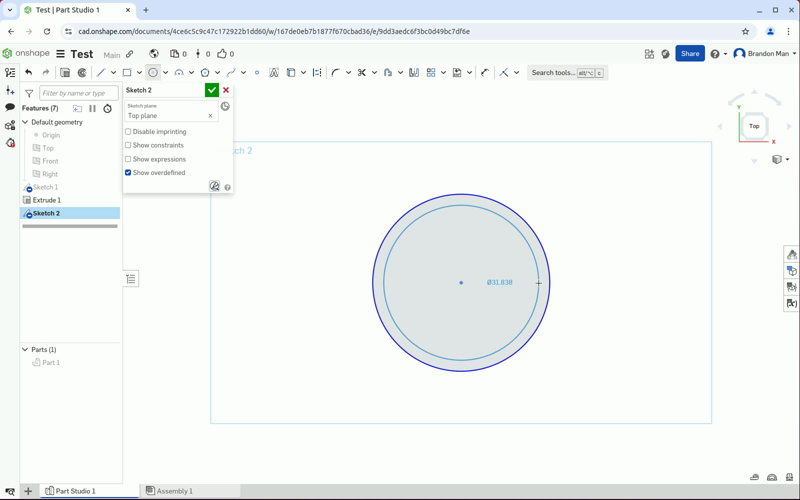
key(esc)
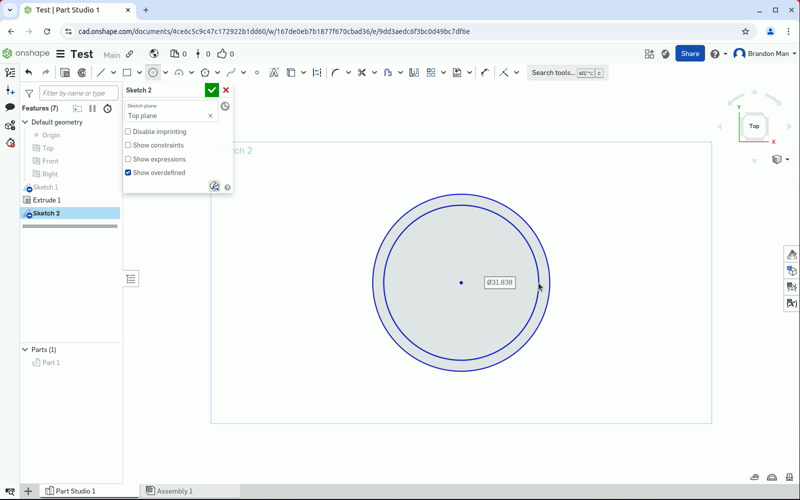
mouse_move(496, 208)
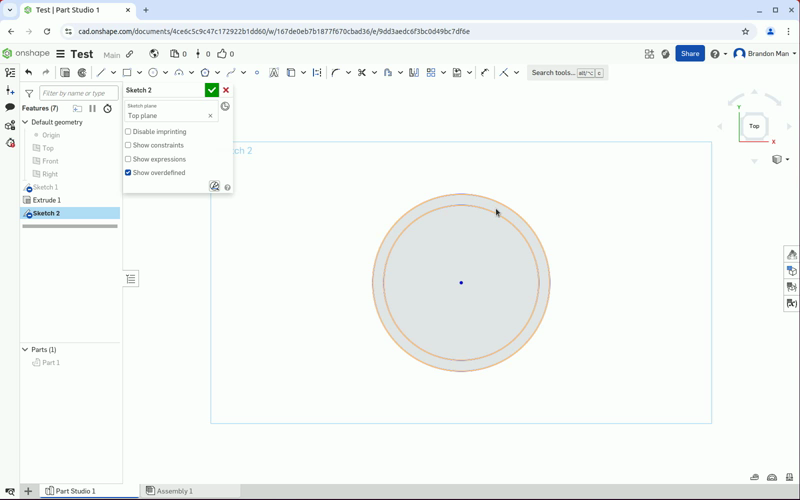
click(496, 208)
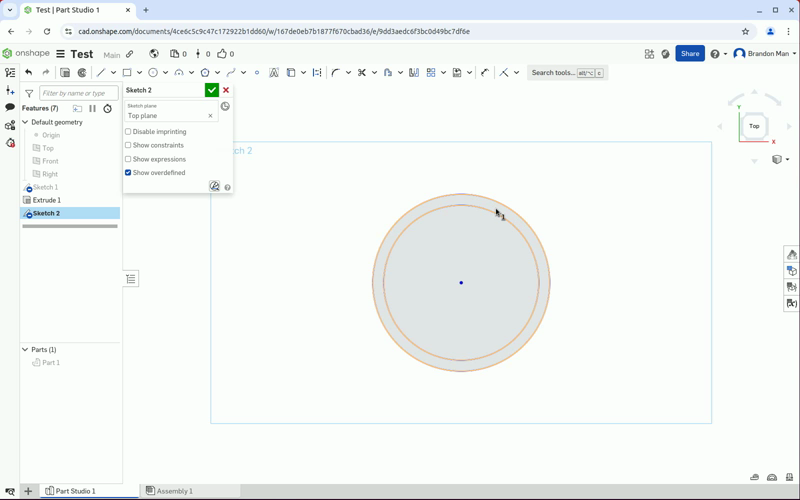
mouse_move(73, 352)
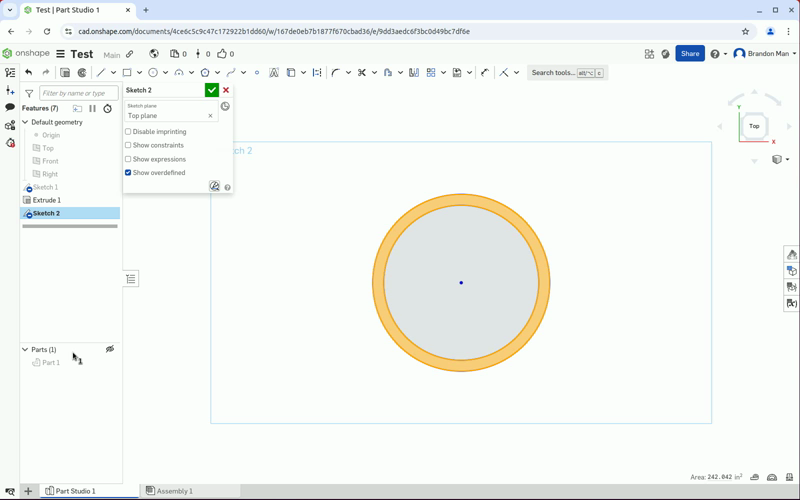
key(shift+y)
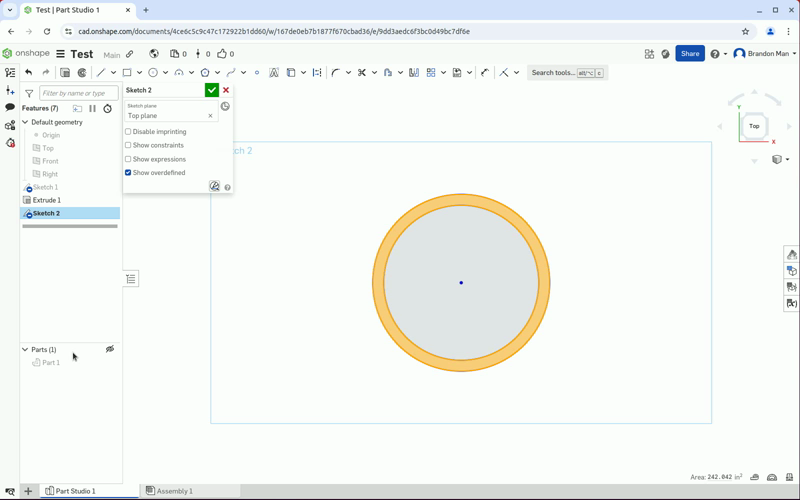
key(shift+e)
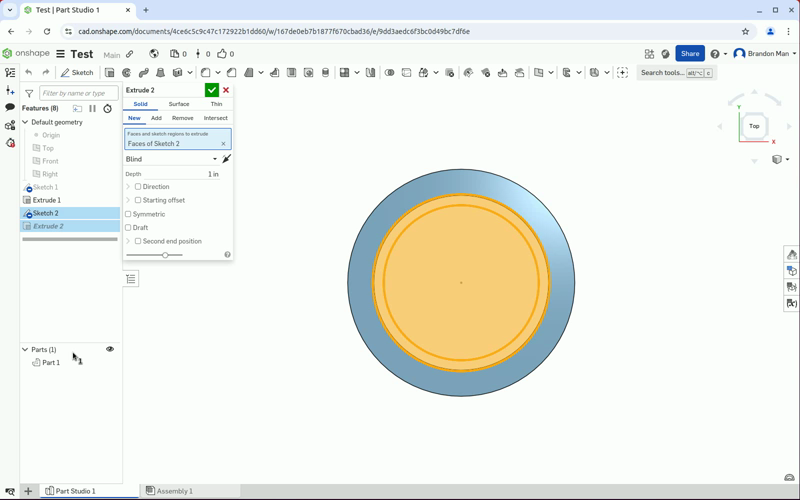
mouse_move(143, 106)
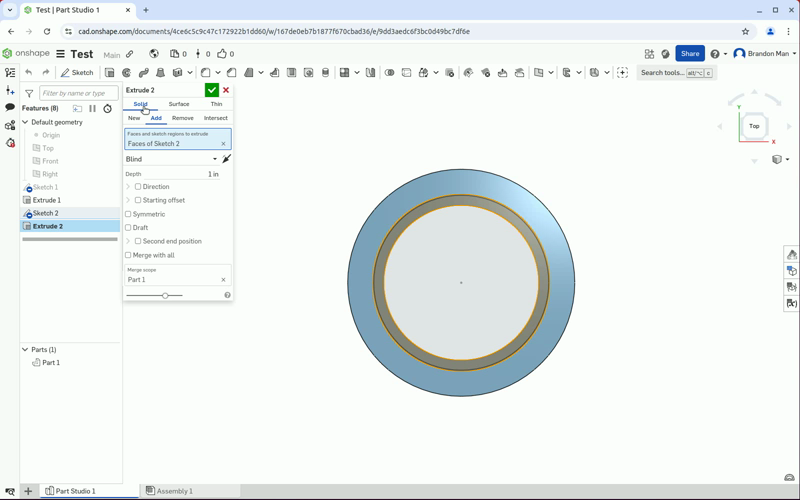
click(143, 106)
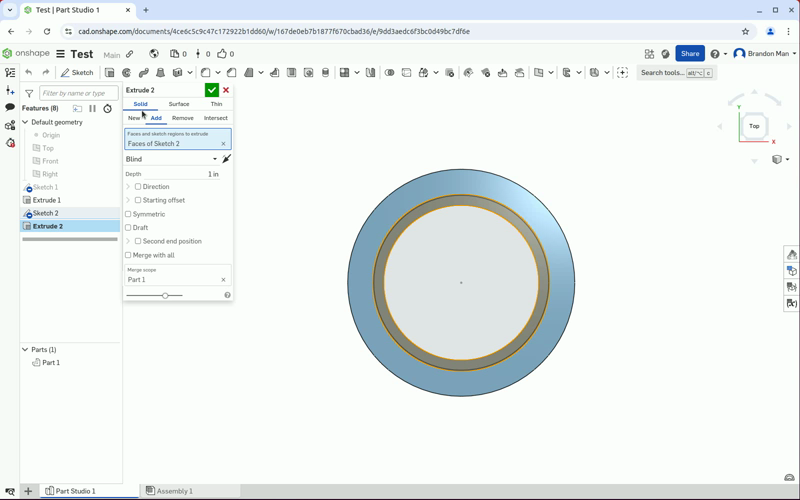
mouse_move(137, 120)
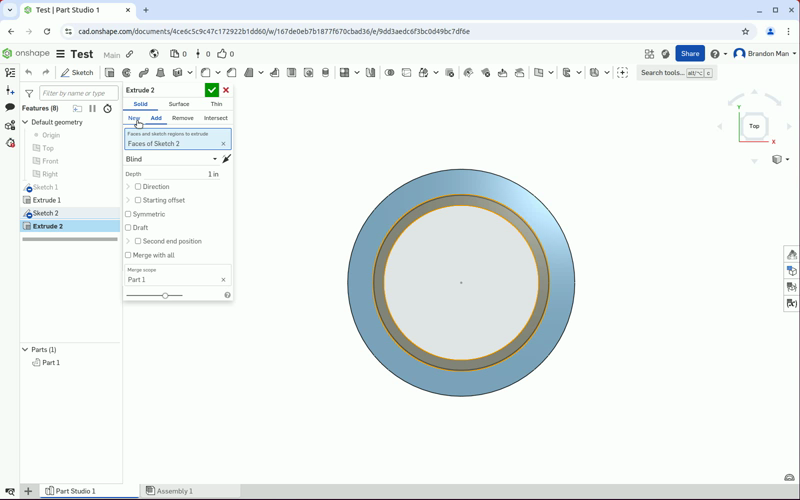
click(137, 120)
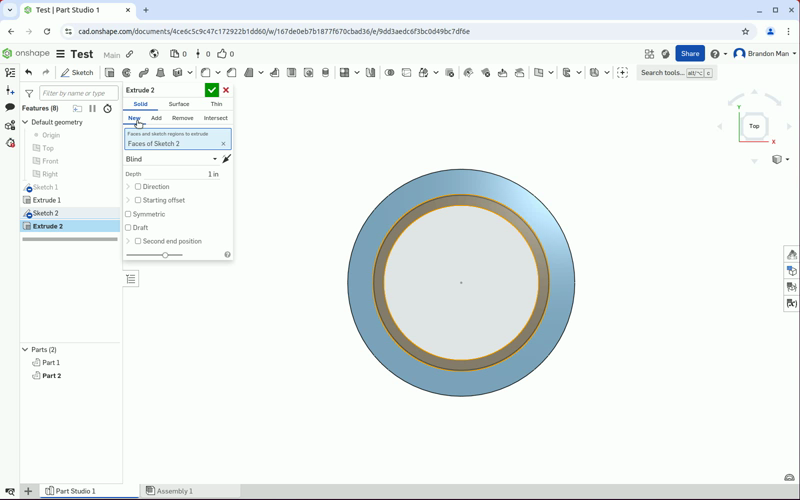
key(tab, 4)
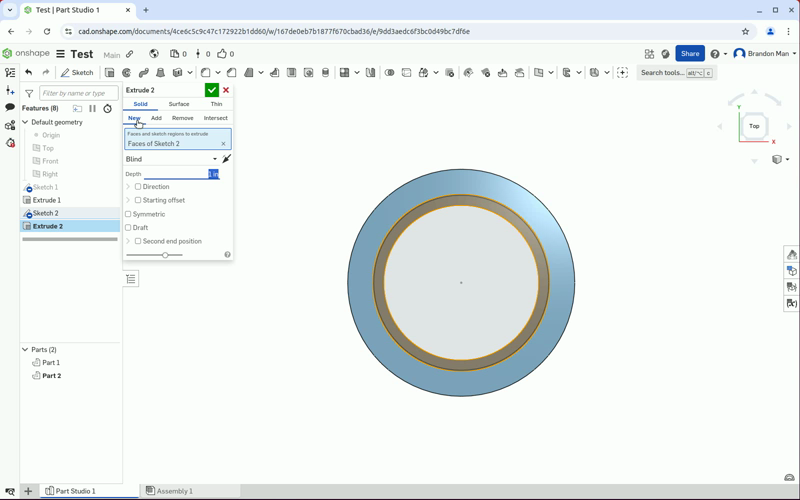
text(7.943)
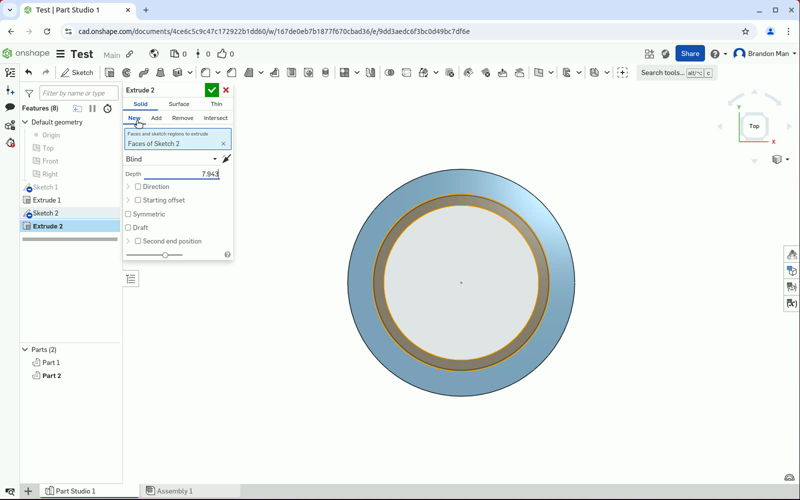
key(enter)
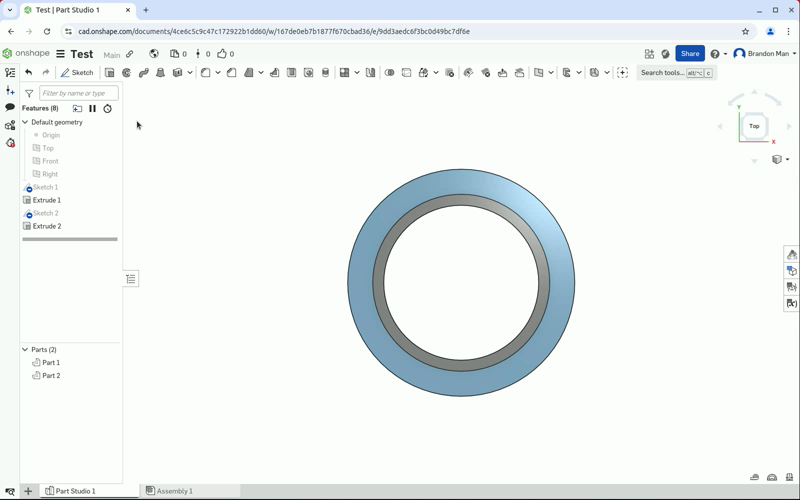
key(shift+h)
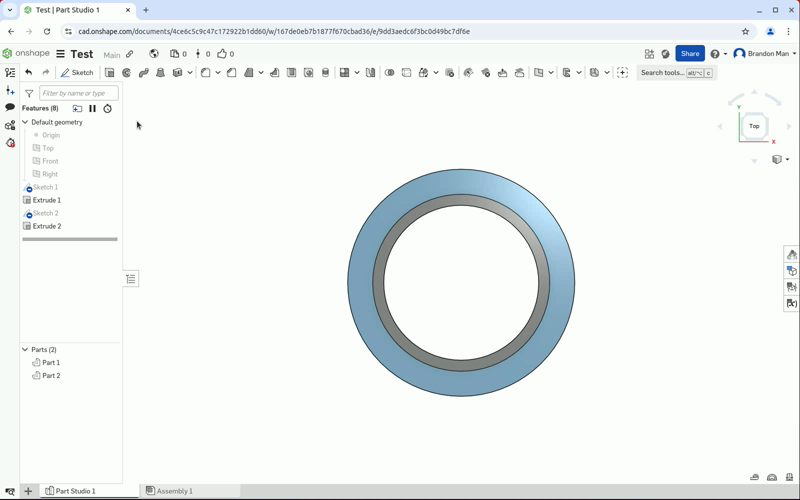
key(shift+h)
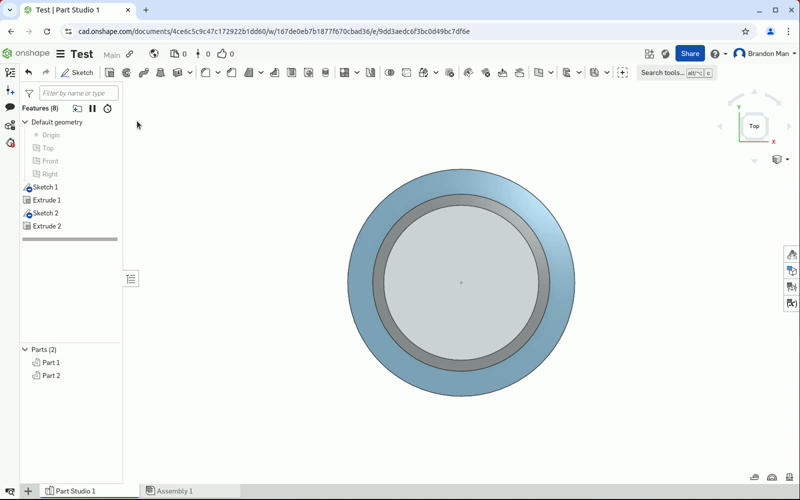
key(shift+7)
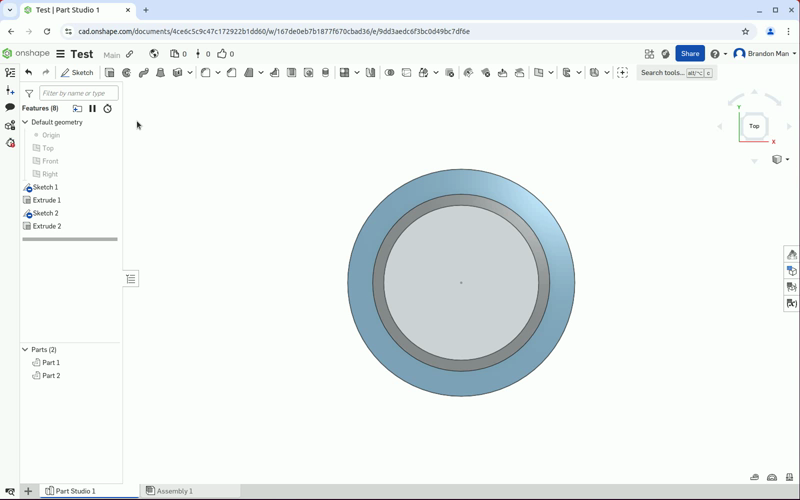
key(up, 3)
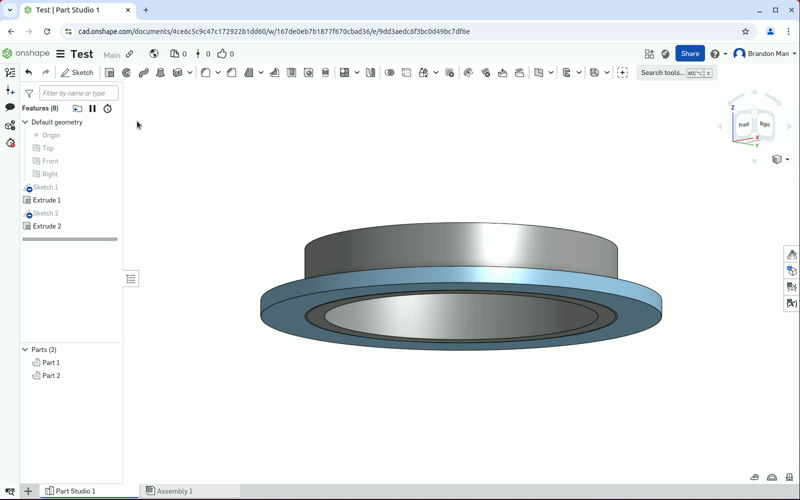
key(left, 3)
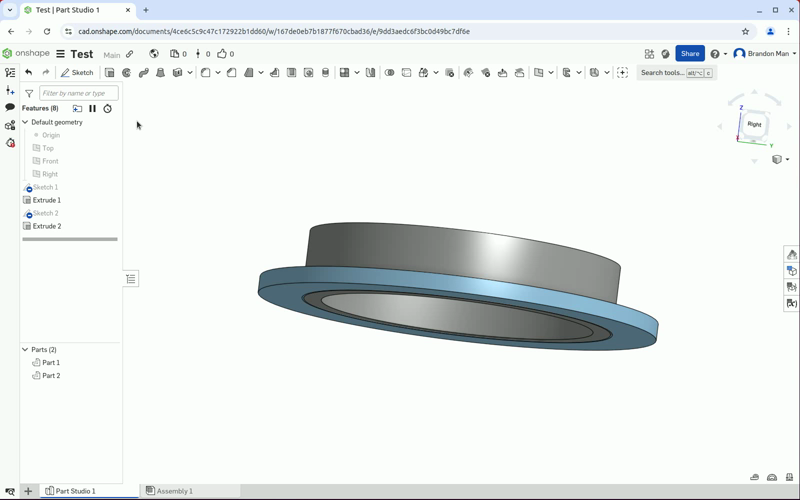
key(right, 3)
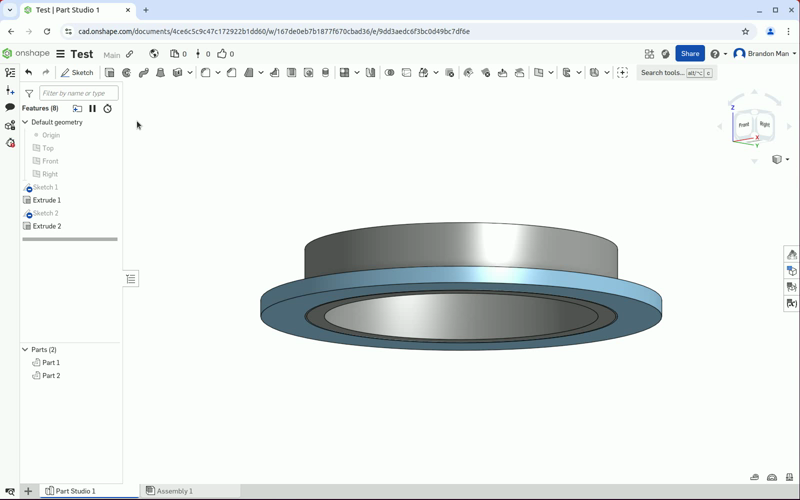
key(down, 3)
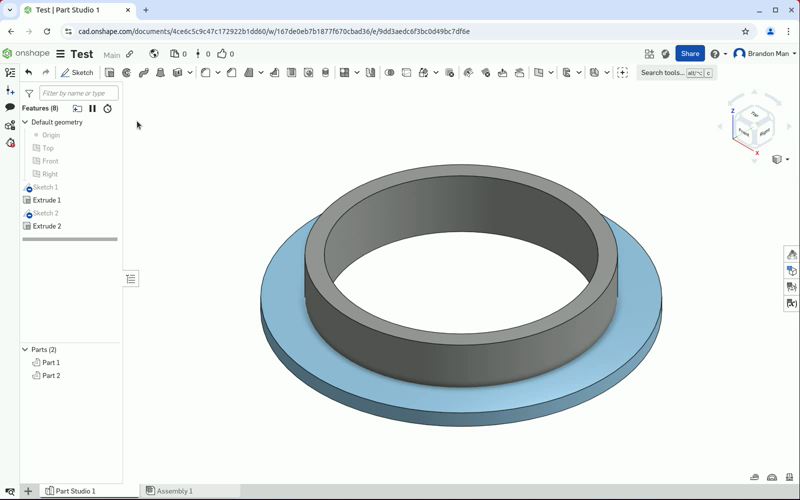
mouse_move(73, 189)
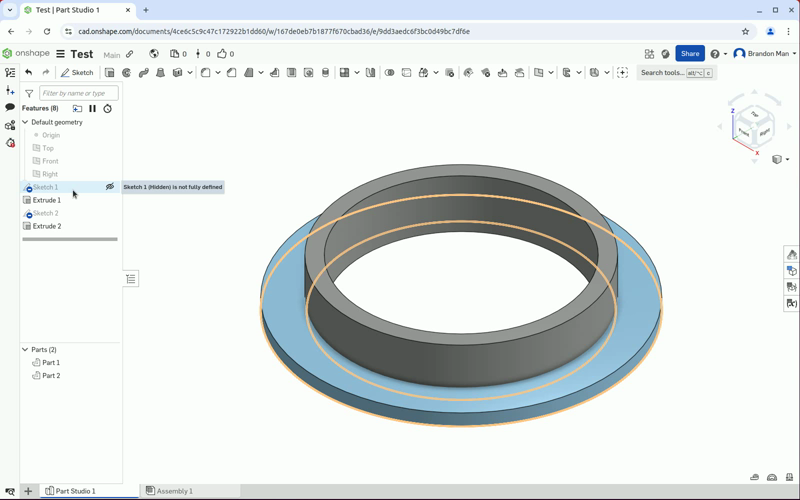
click(73, 189)